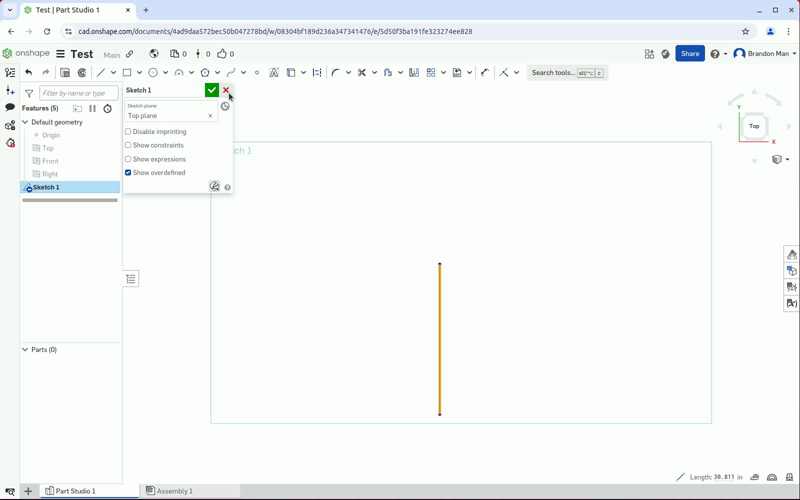
key(shift+h)
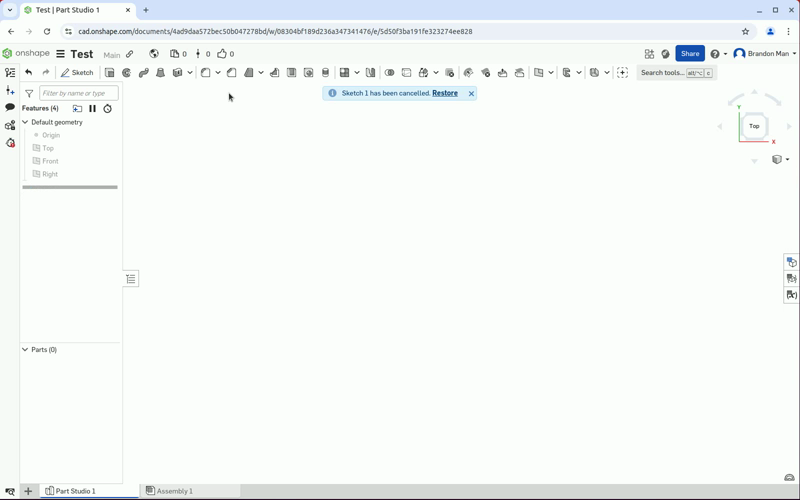
mouse_move(73, 352)
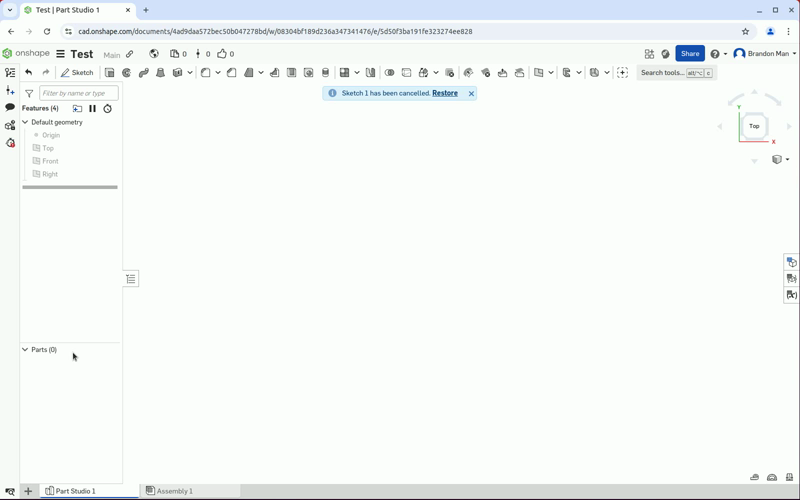
key(y)
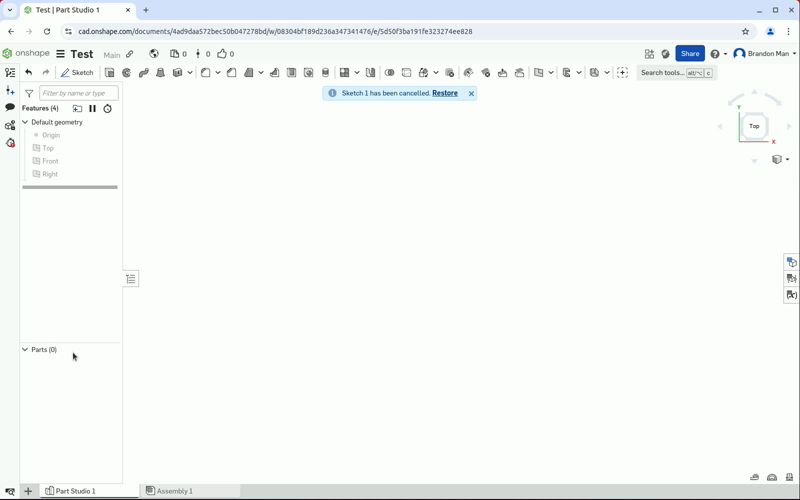
key(shift+p)
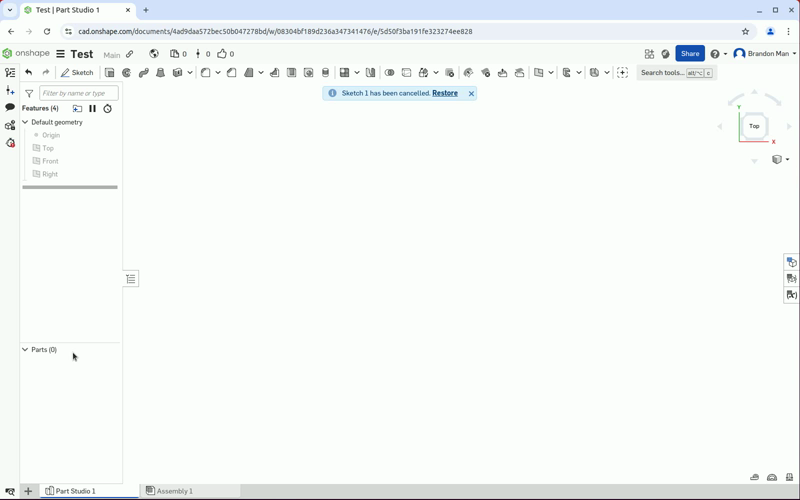
key(space)
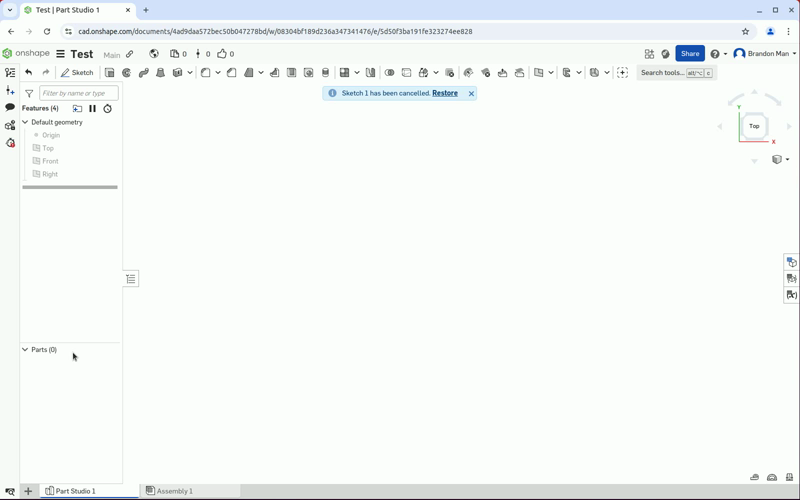
key_down(shift)
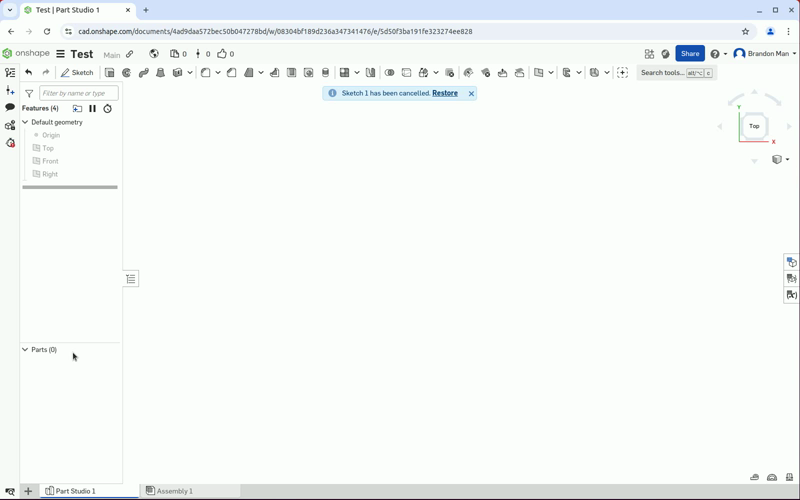
key(up)
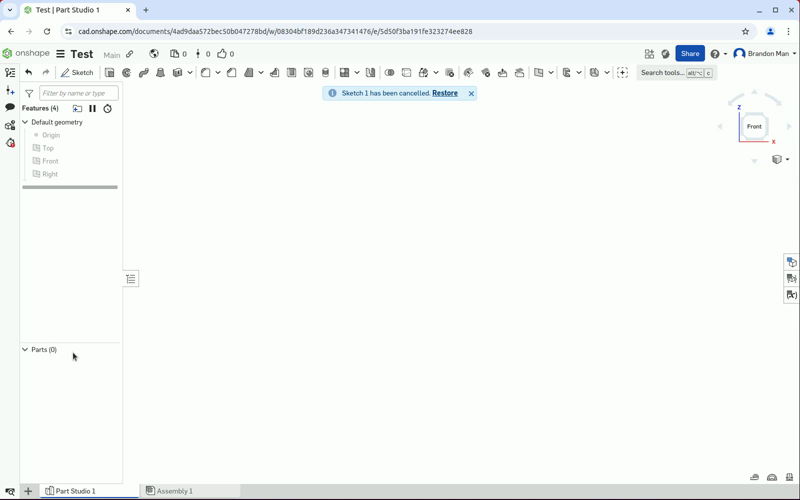
key_up(shift)
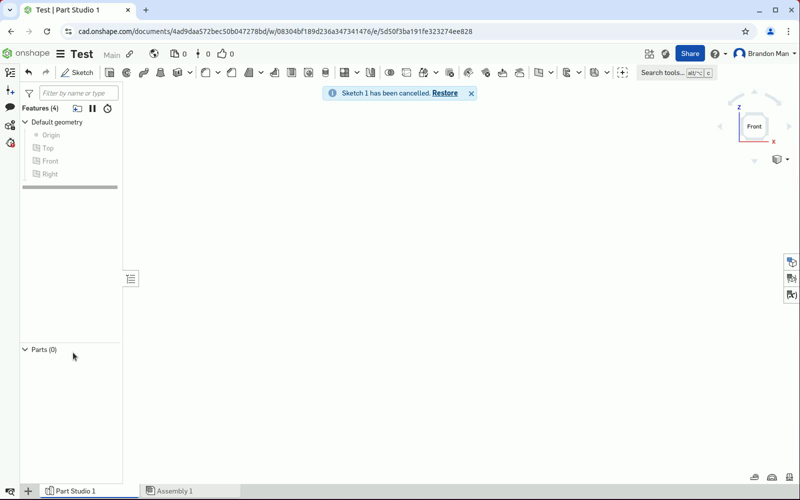
mouse_move(73, 352)
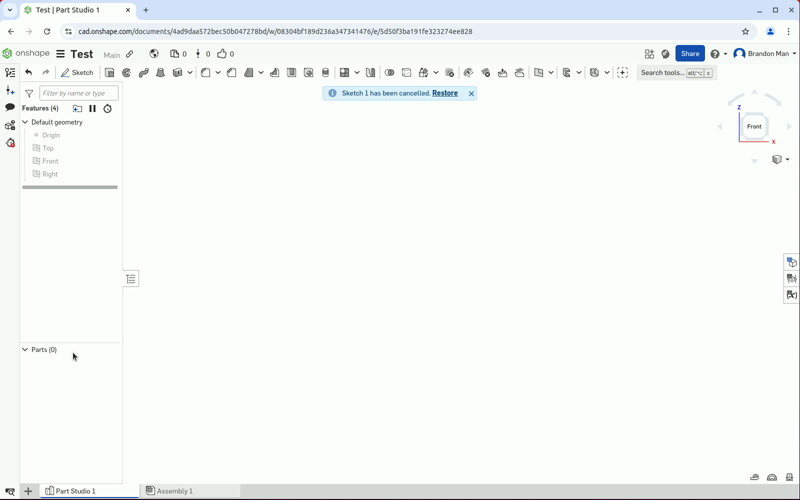
key(shift+y)
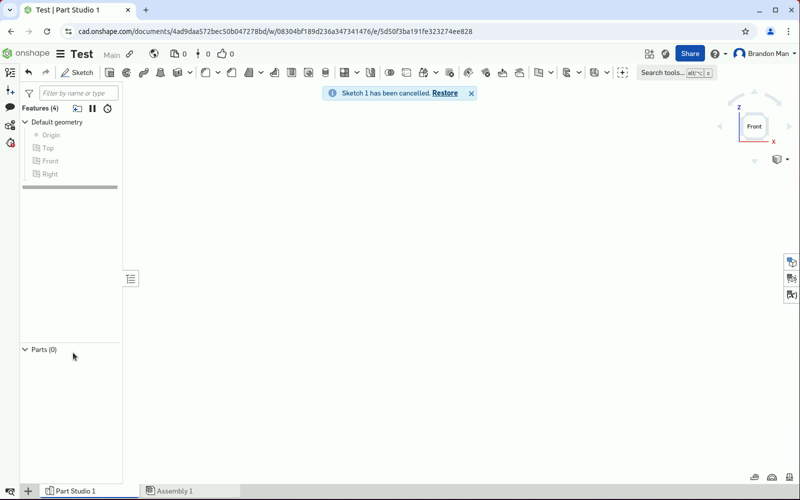
key(shift+s)
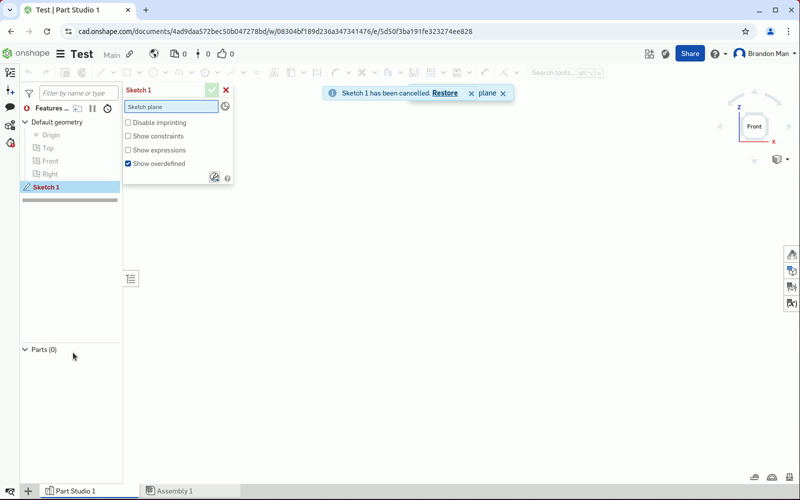
mouse_move(73, 163)
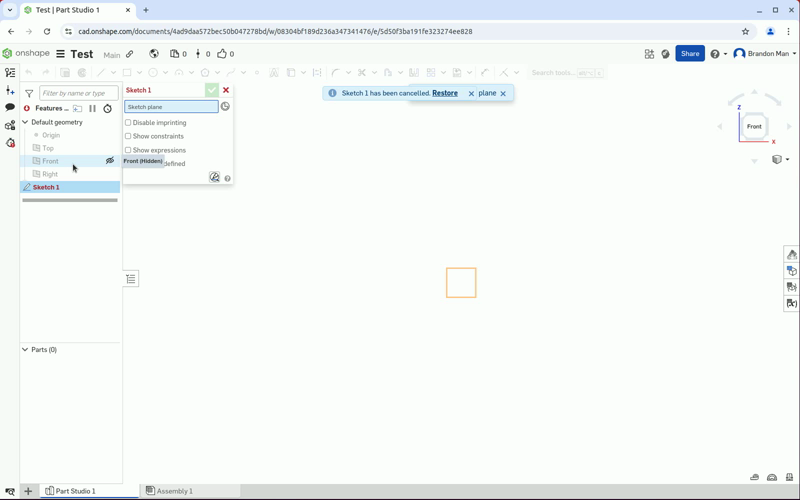
click(73, 163)
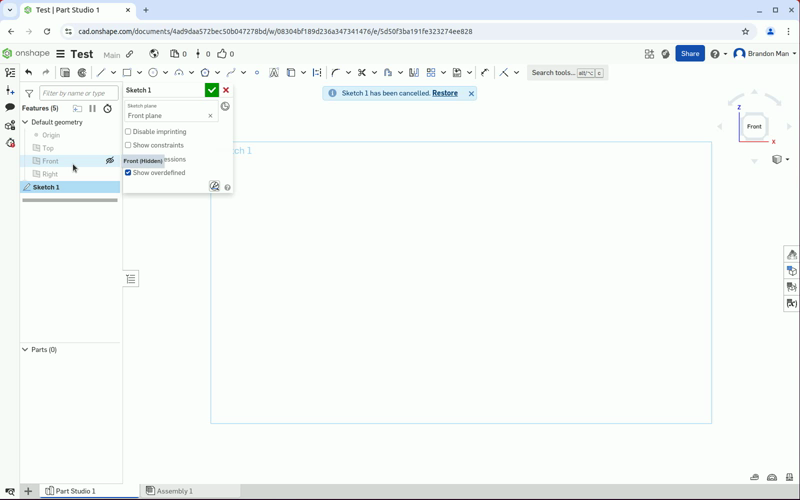
mouse_move(73, 352)
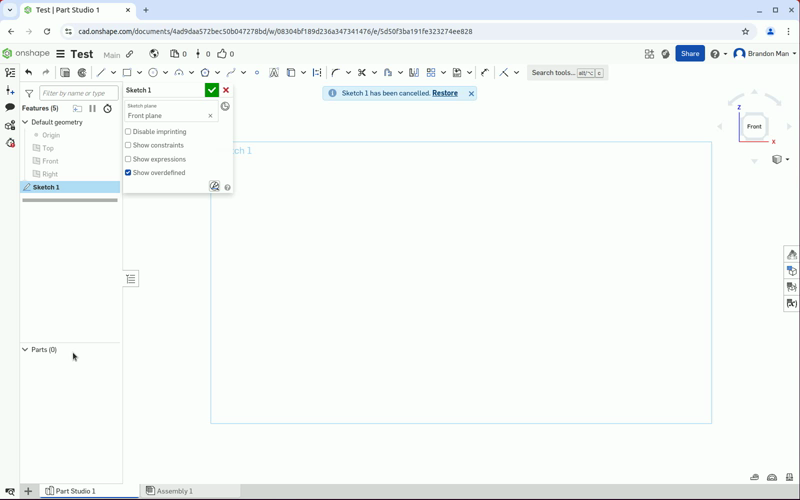
key(y)
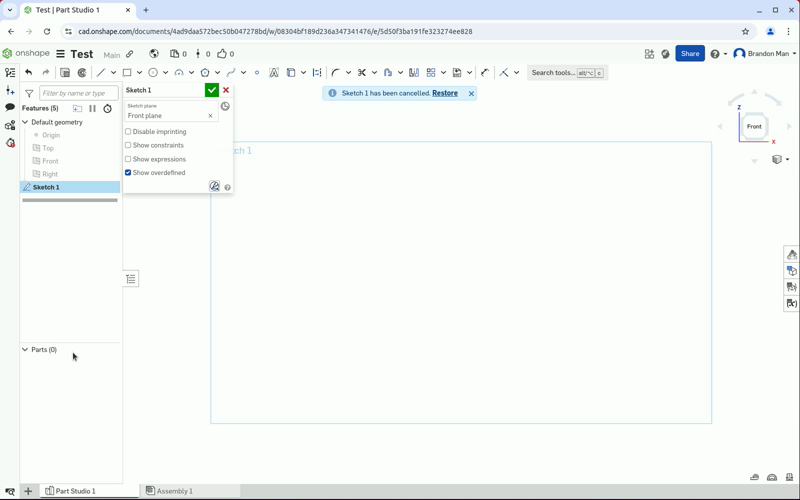
key(c)
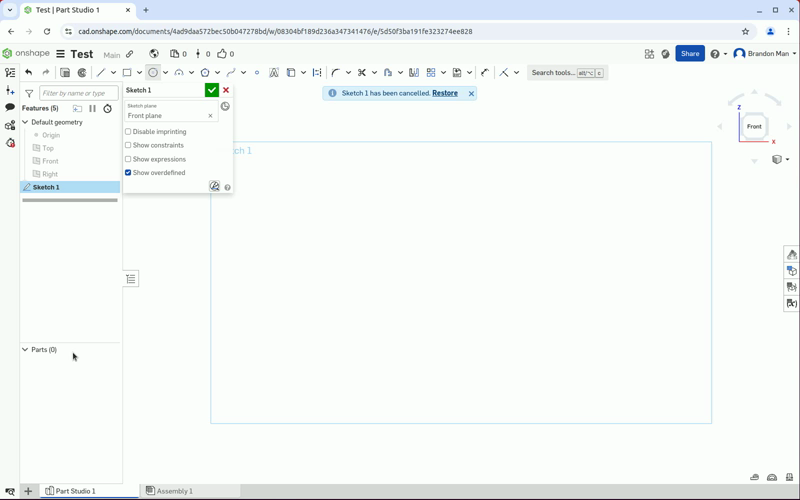
key_down(shift)
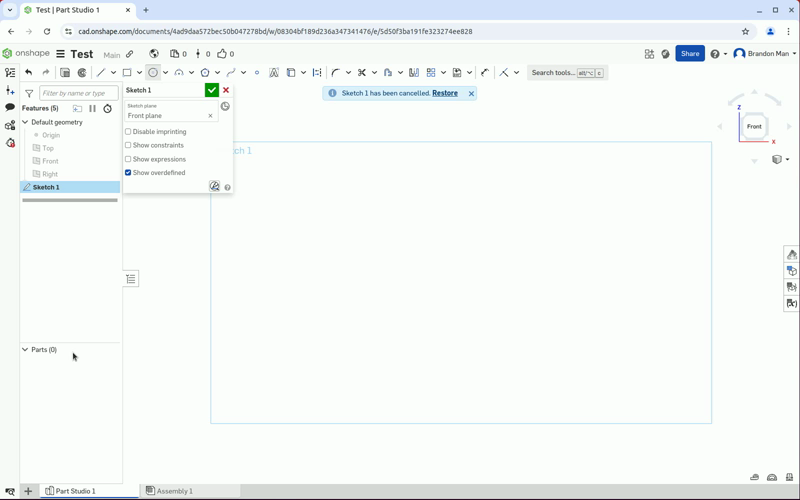
mouse_move(463, 282)
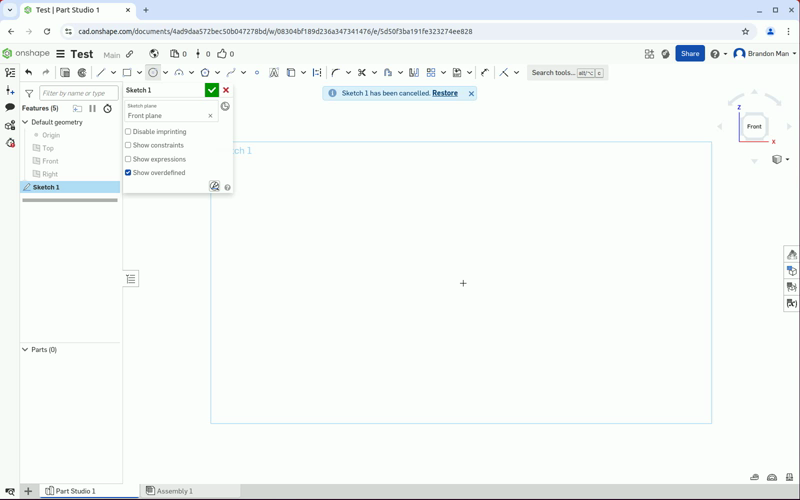
click(463, 282)
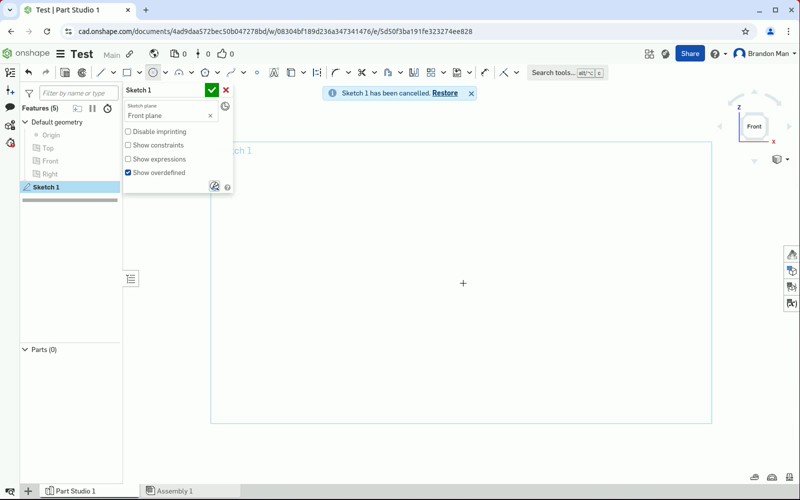
key_up(shift)
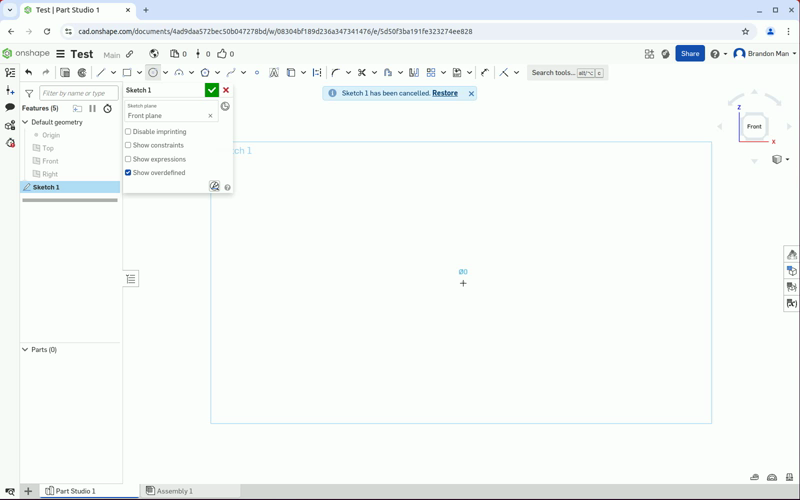
mouse_move(573, 282)
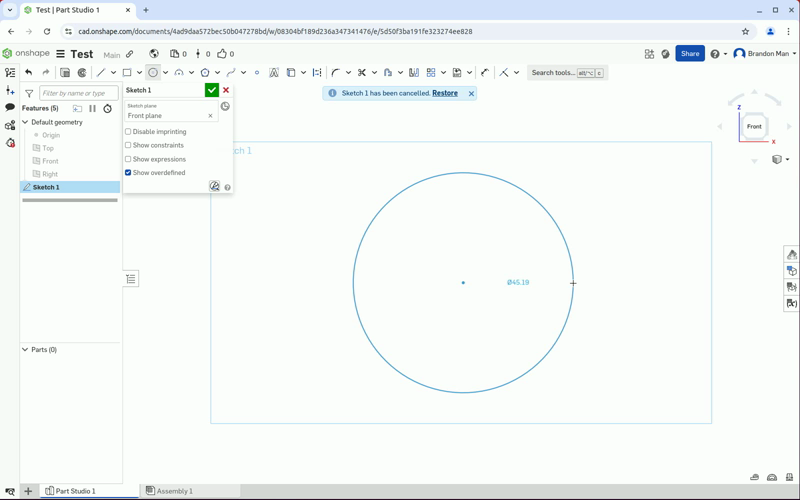
click(573, 282)
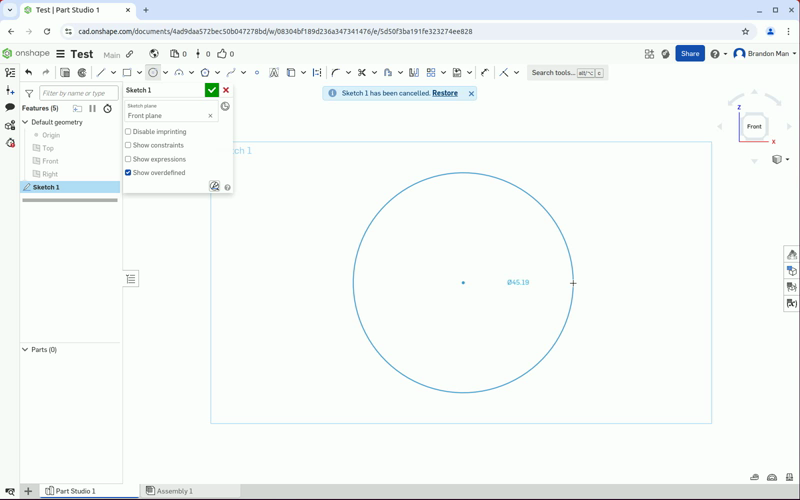
key(esc)
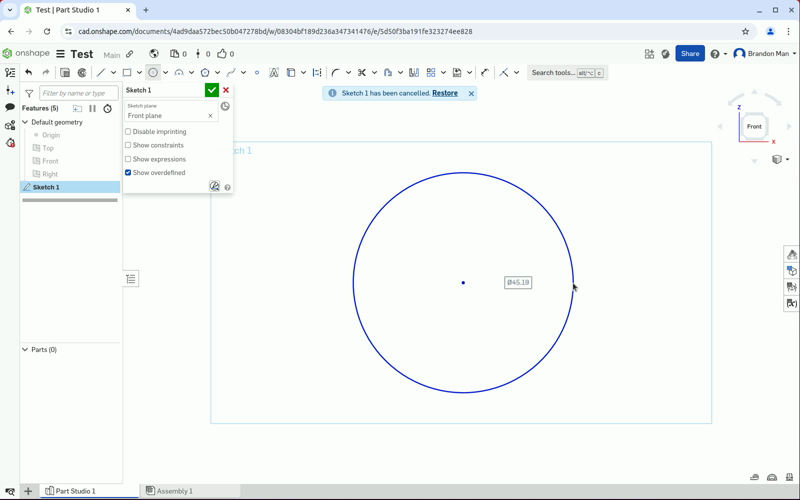
mouse_move(489, 325)
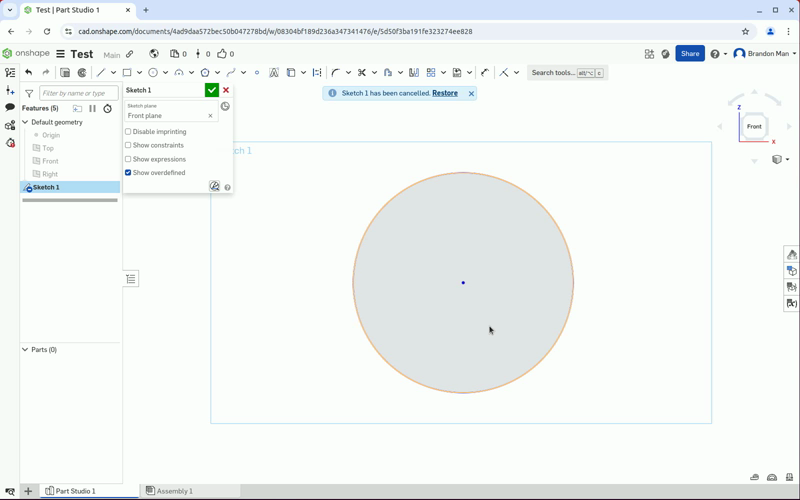
click(489, 325)
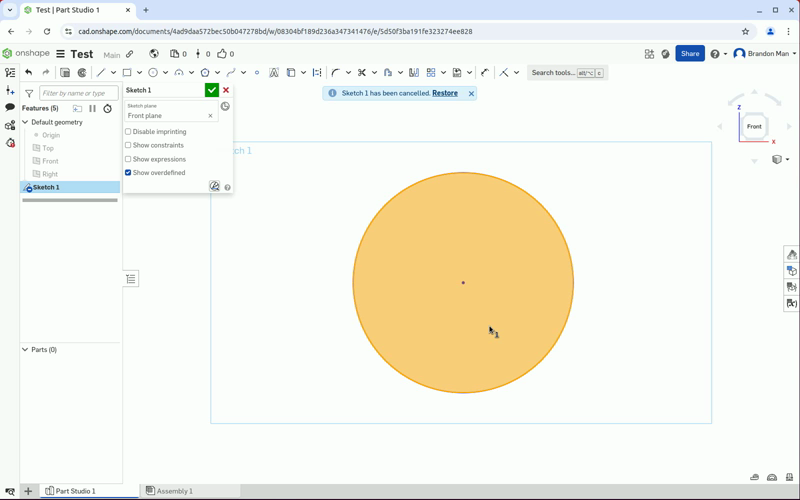
mouse_move(73, 352)
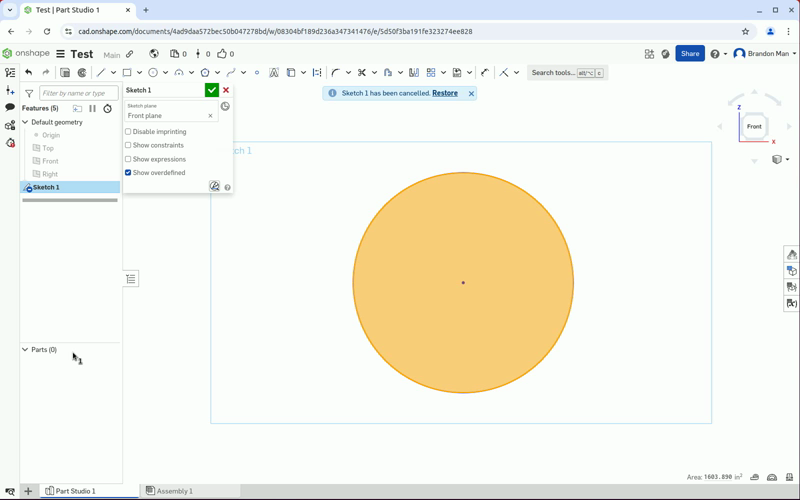
key(shift+y)
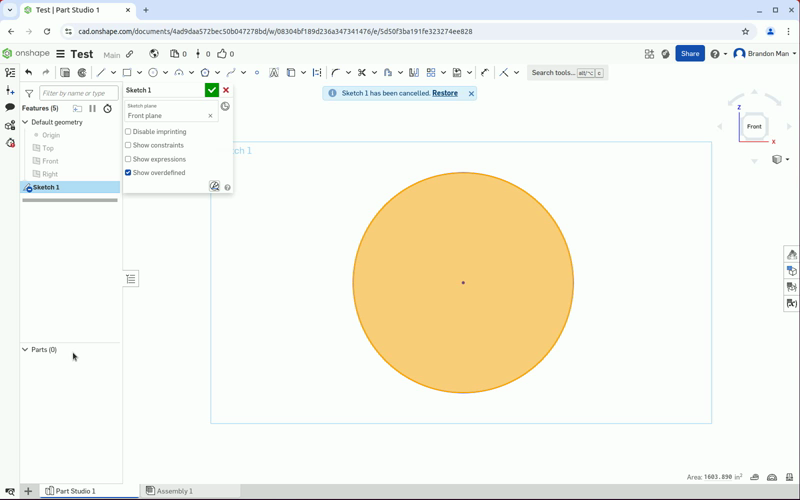
key(shift+e)
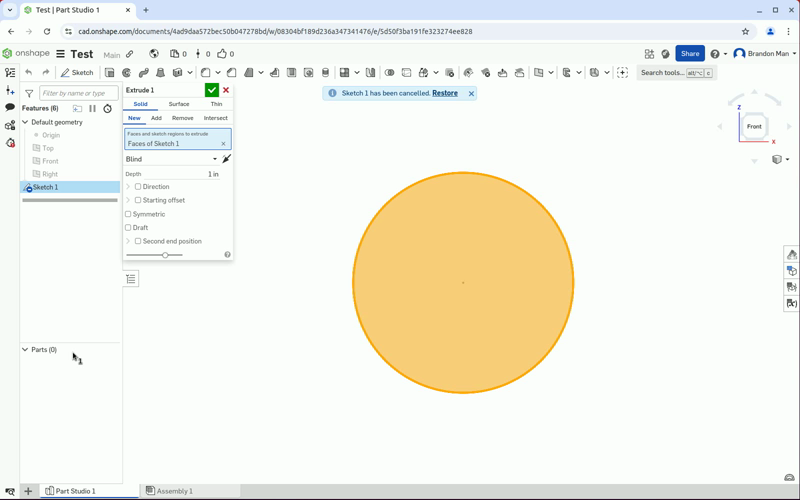
mouse_move(143, 106)
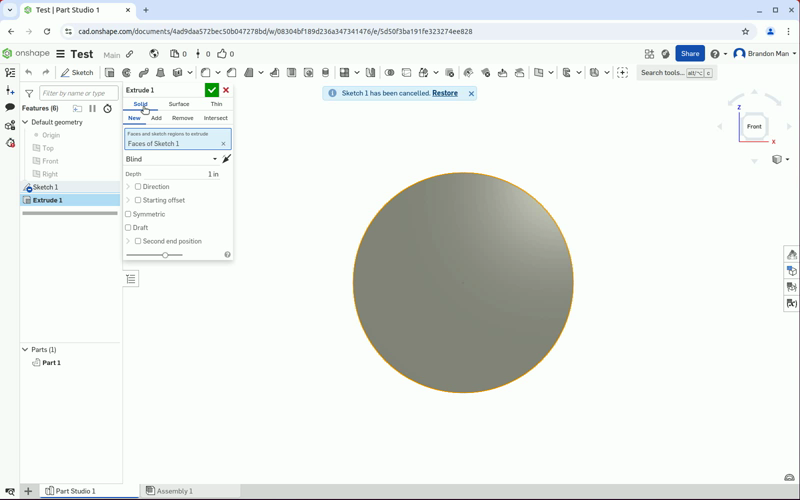
click(143, 106)
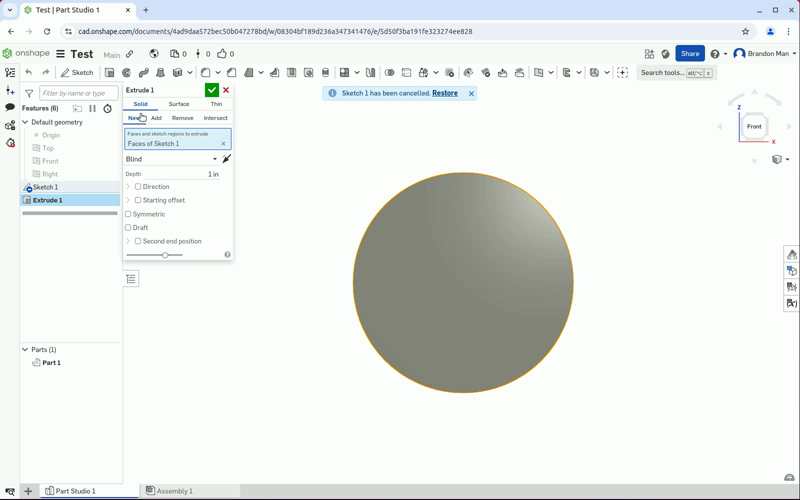
mouse_move(137, 120)
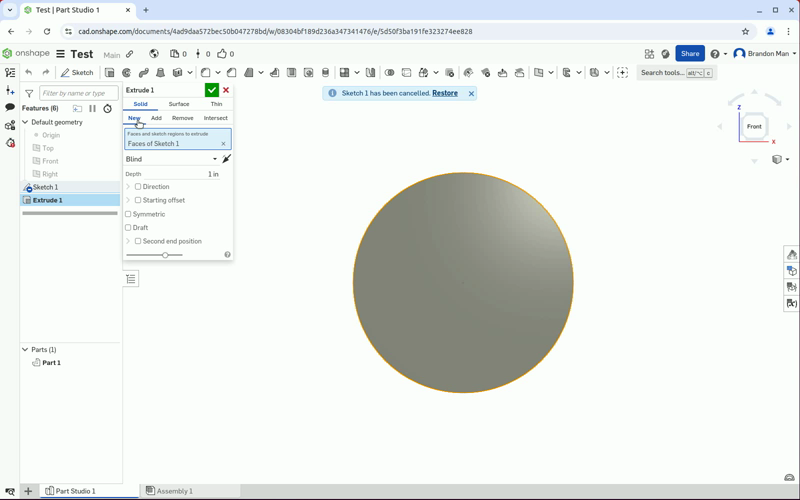
click(137, 120)
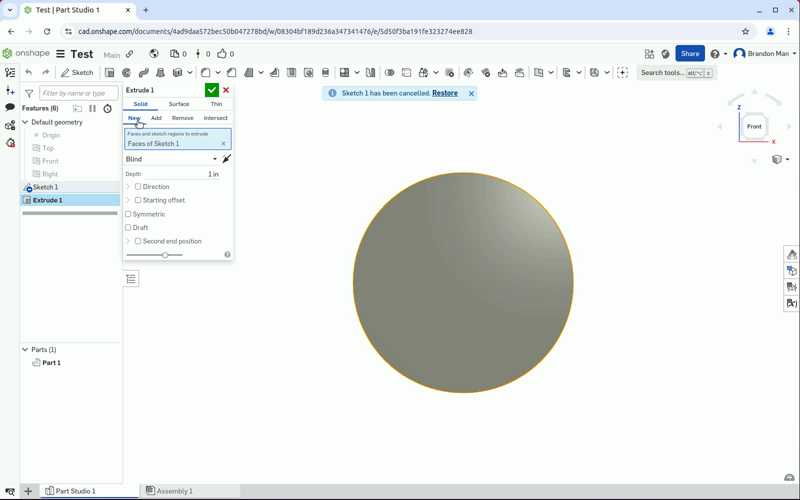
key(tab, 4)
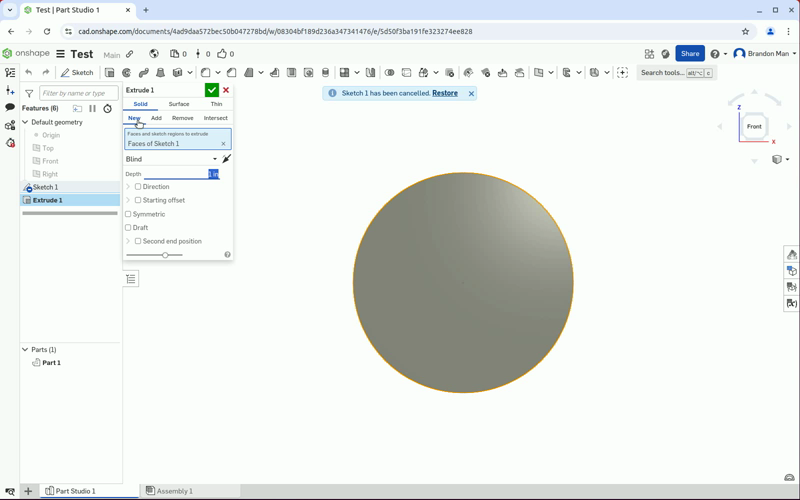
text(23.108)
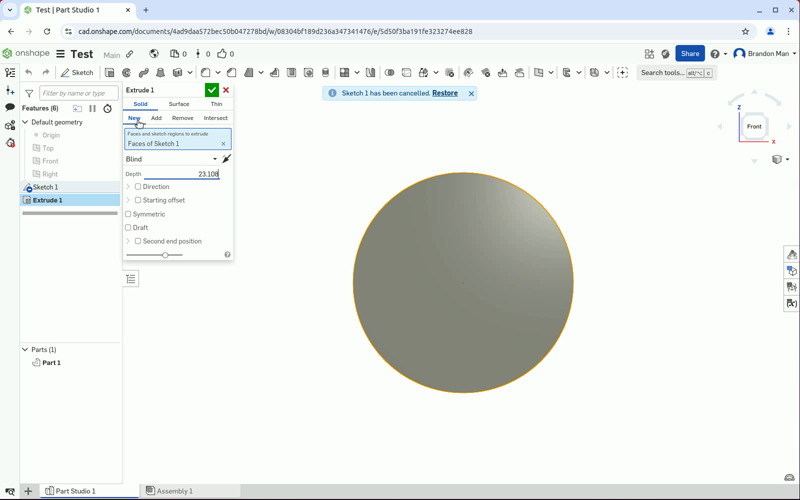
key(enter)
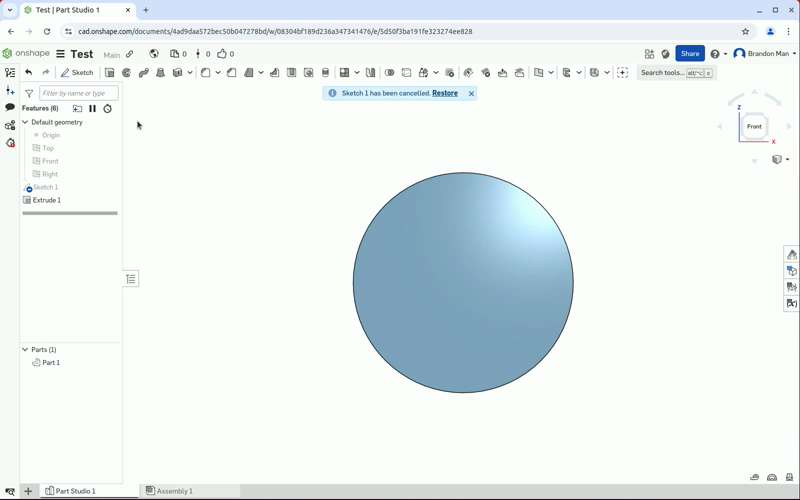
key(shift+h)
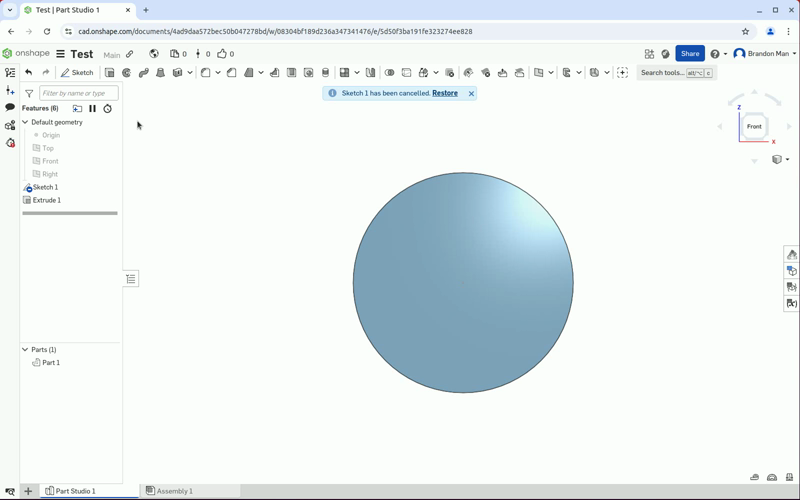
key(shift+h)
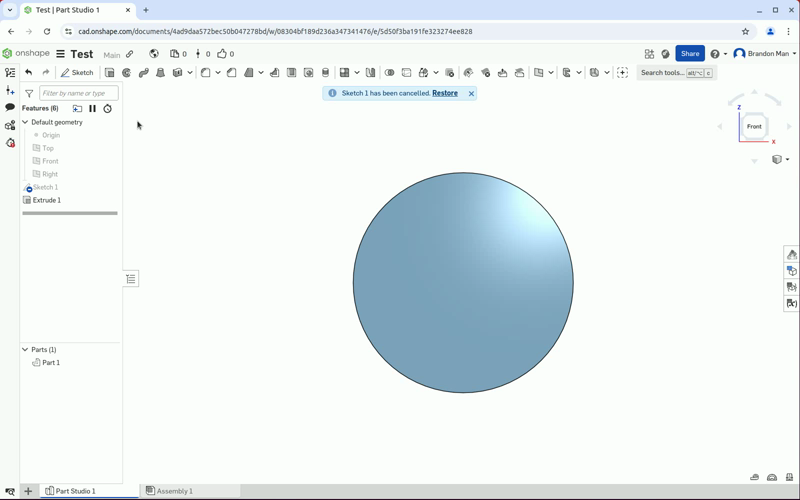
mouse_move(73, 189)
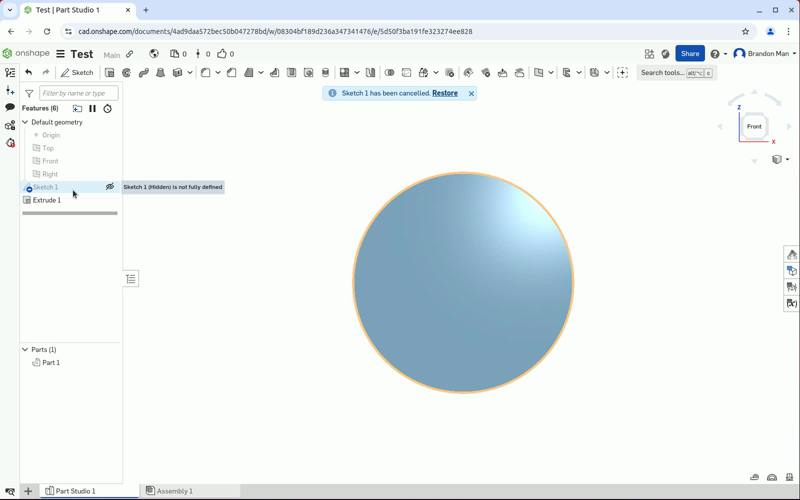
click(73, 189)
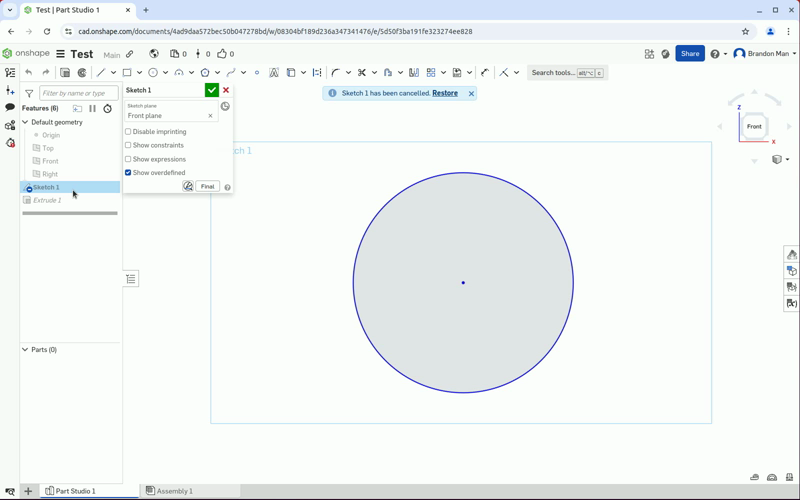
mouse_move(229, 92)
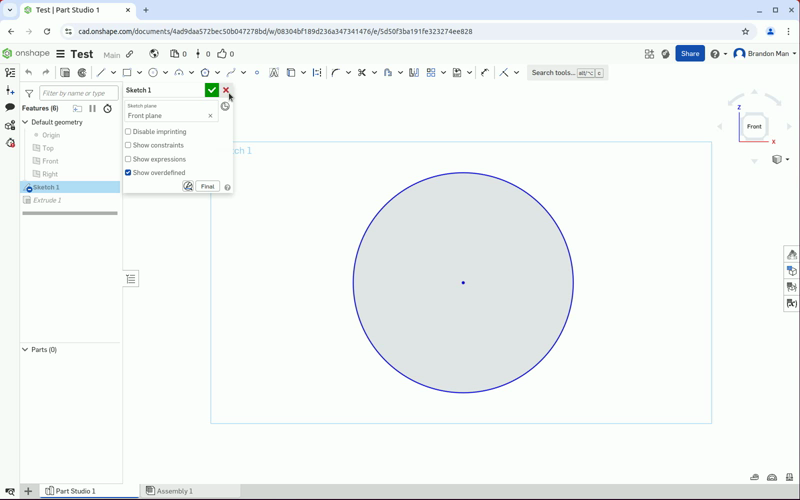
click(229, 92)
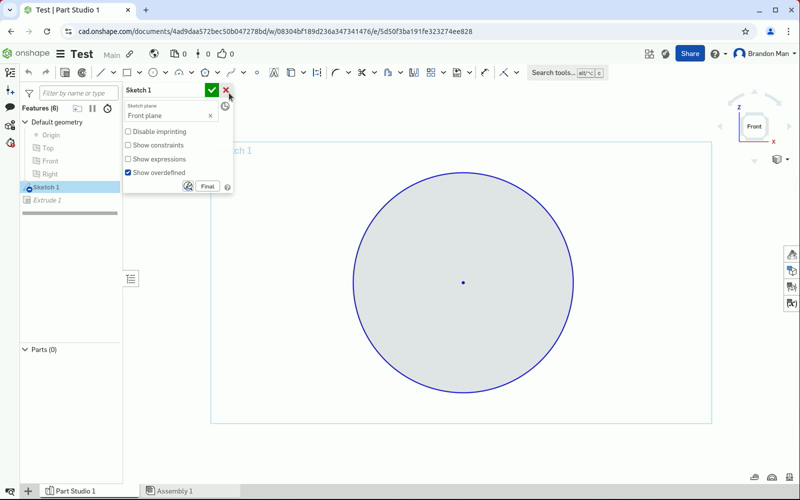
key(shift+s)
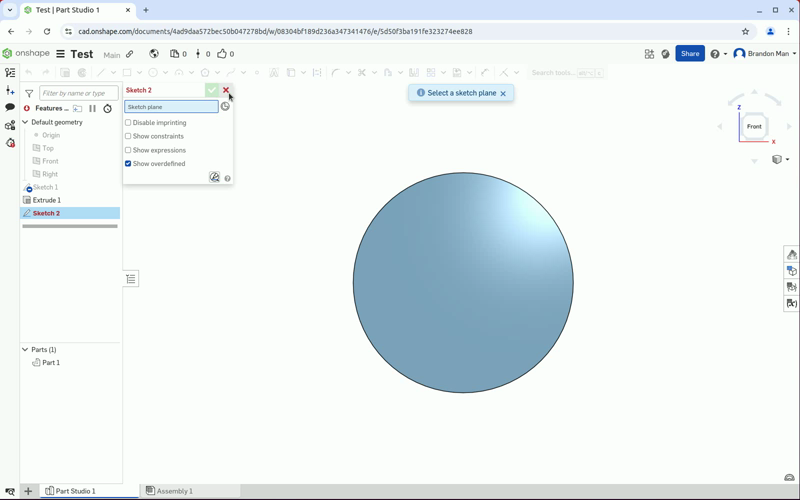
mouse_move(73, 163)
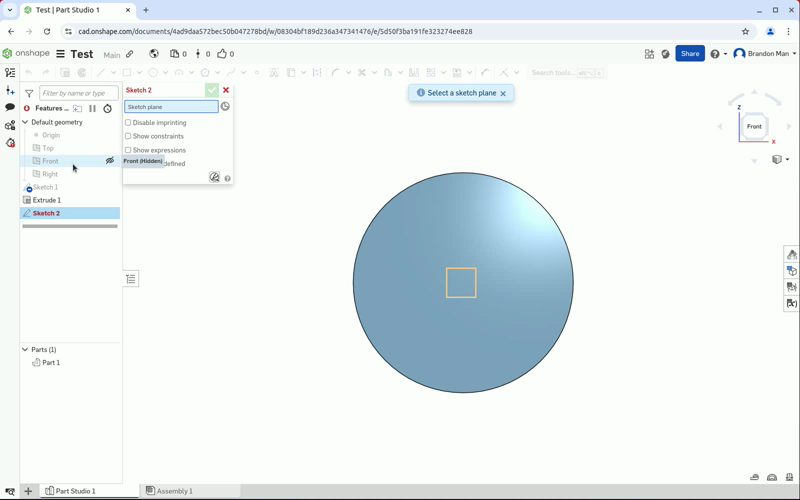
click(73, 163)
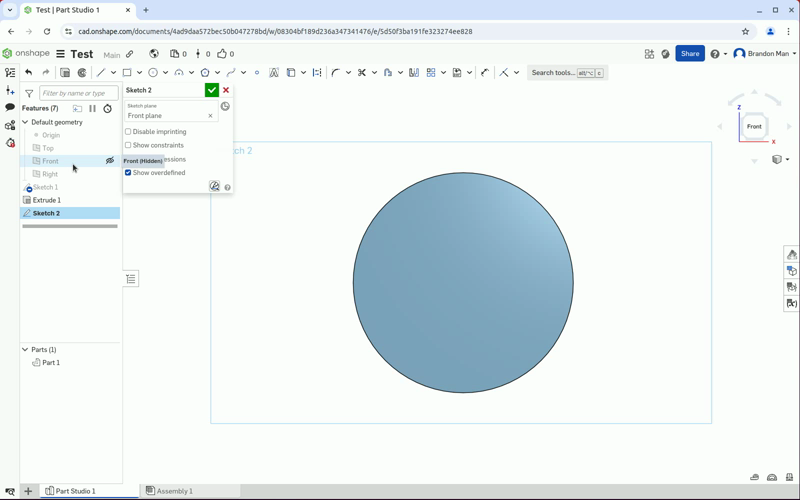
mouse_move(73, 352)
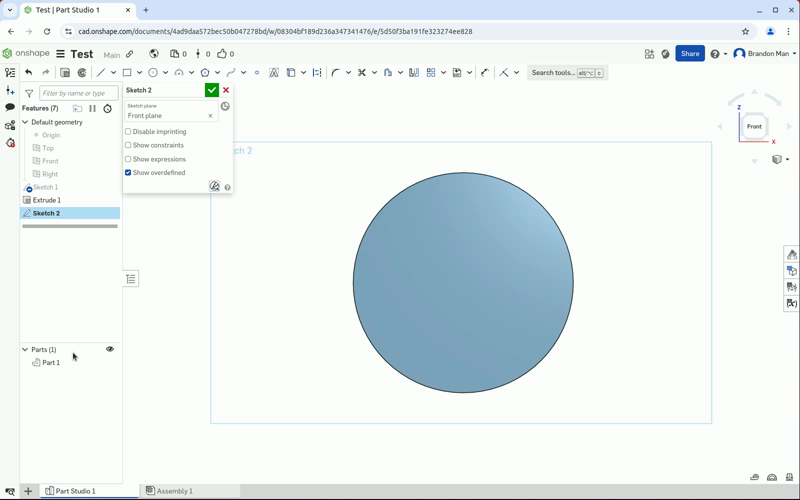
key(y)
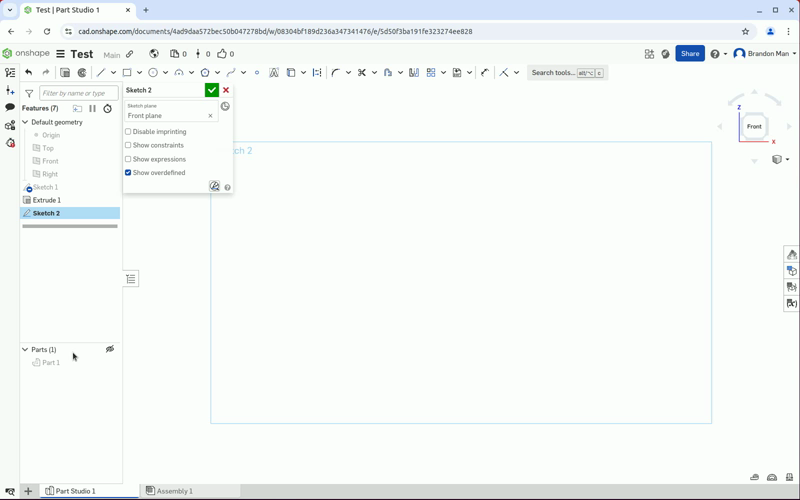
key(c)
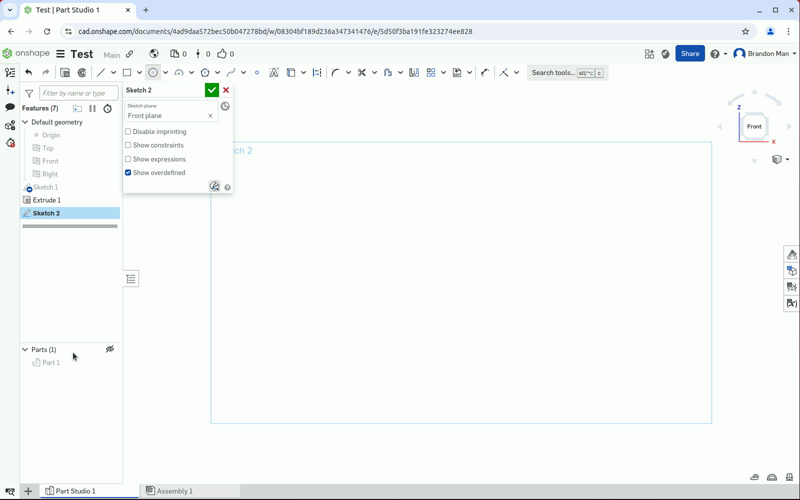
key_down(shift)
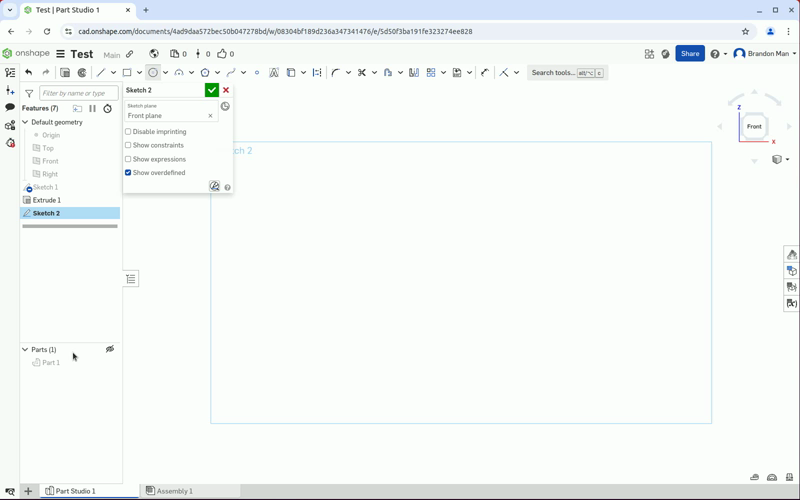
mouse_move(463, 282)
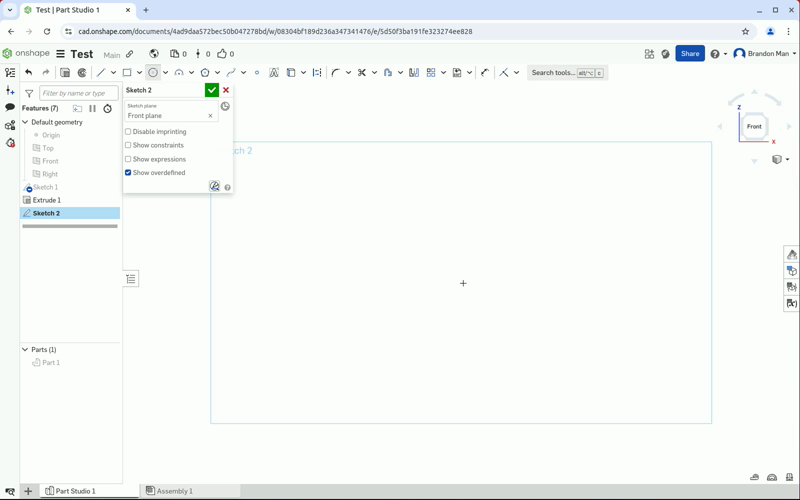
click(463, 282)
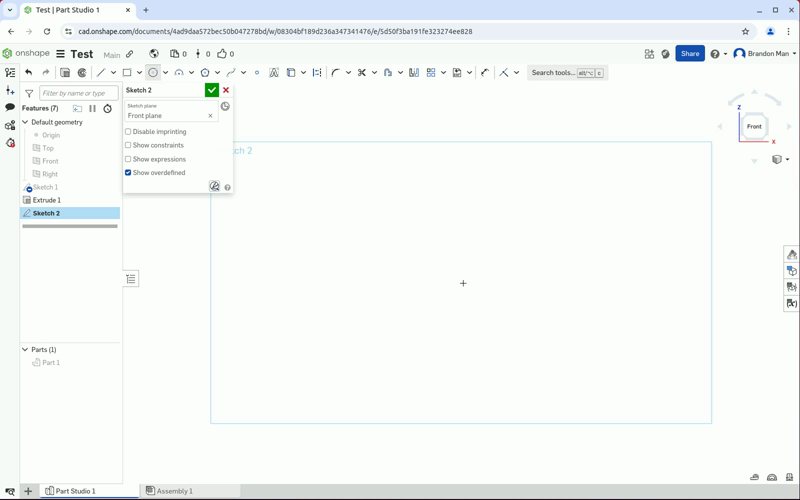
key_up(shift)
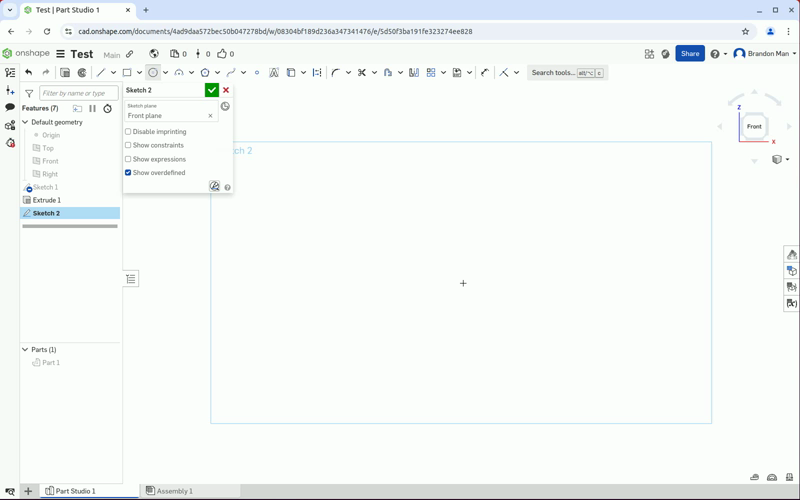
mouse_move(573, 282)
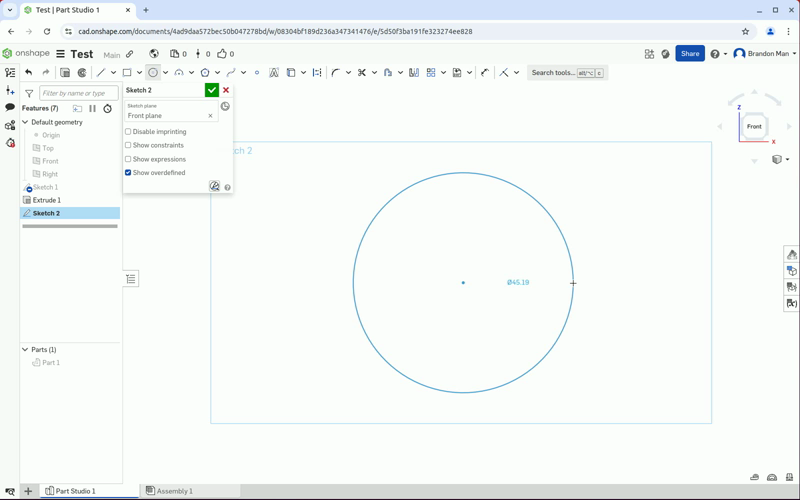
click(573, 282)
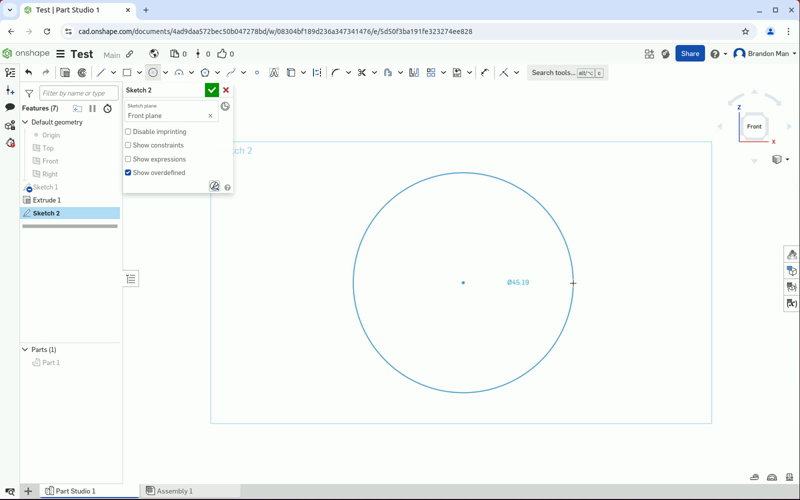
key(esc)
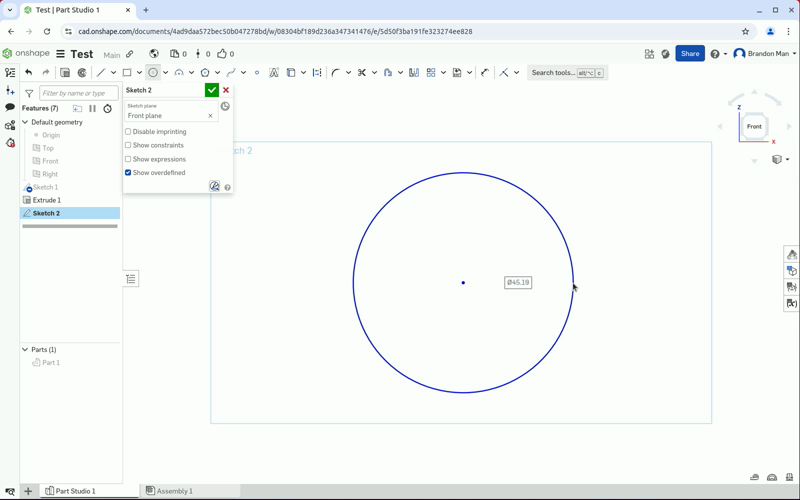
mouse_move(449, 343)
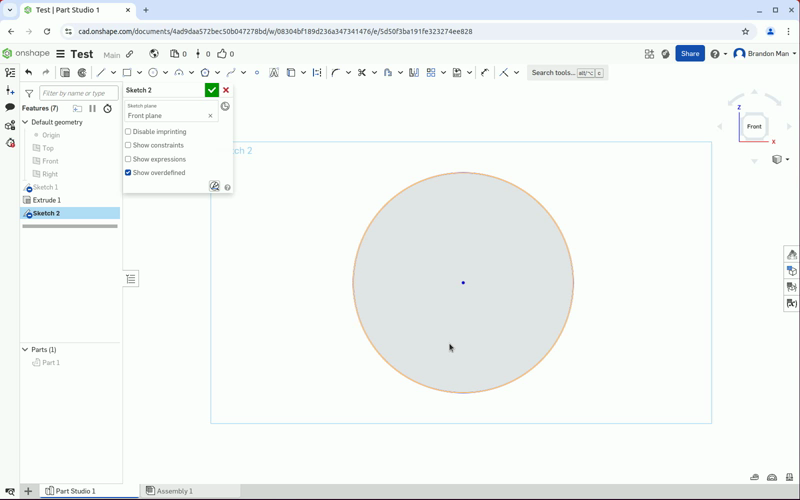
click(449, 343)
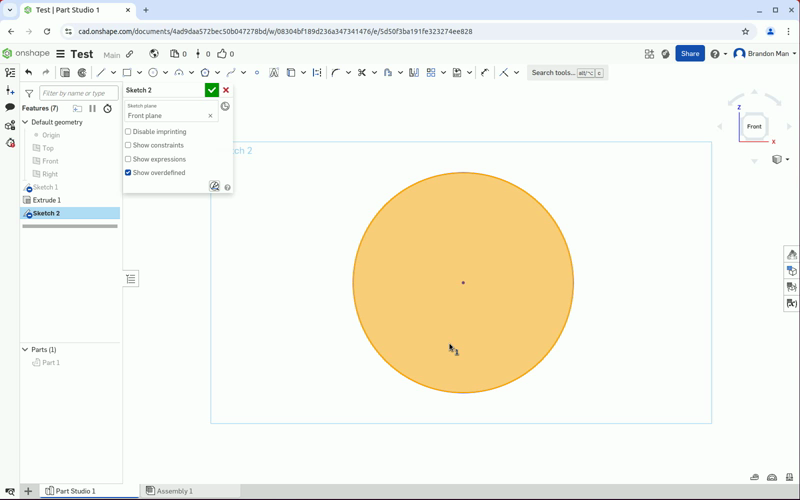
mouse_move(73, 352)
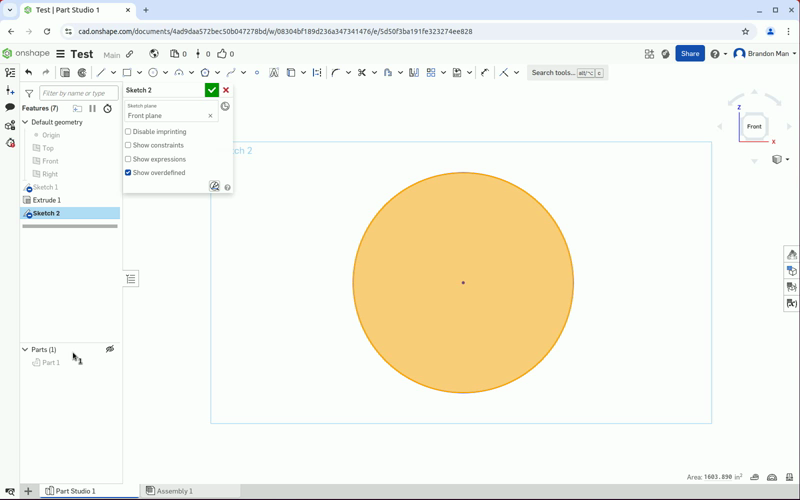
key(shift+y)
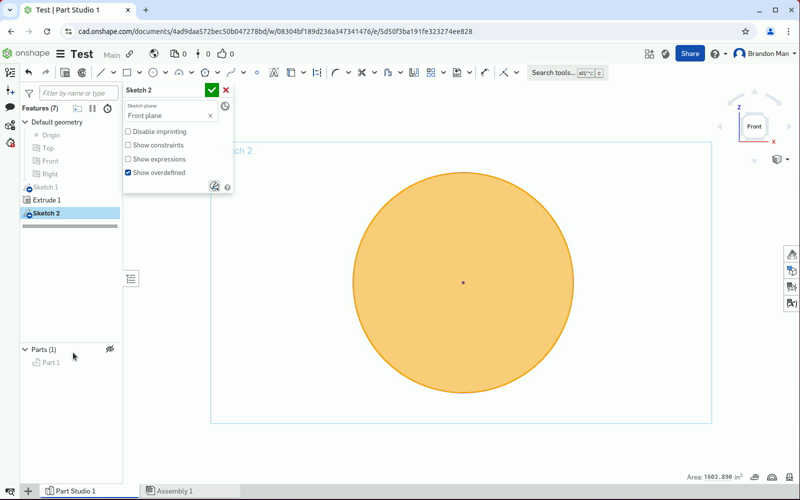
key(shift+e)
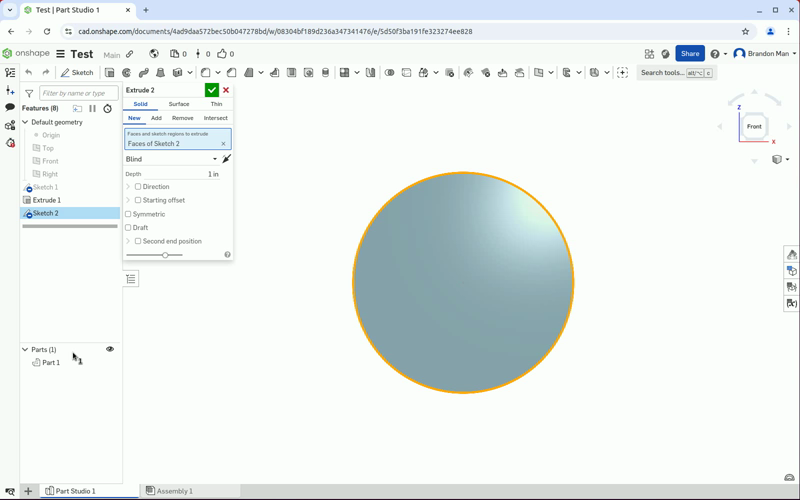
mouse_move(143, 106)
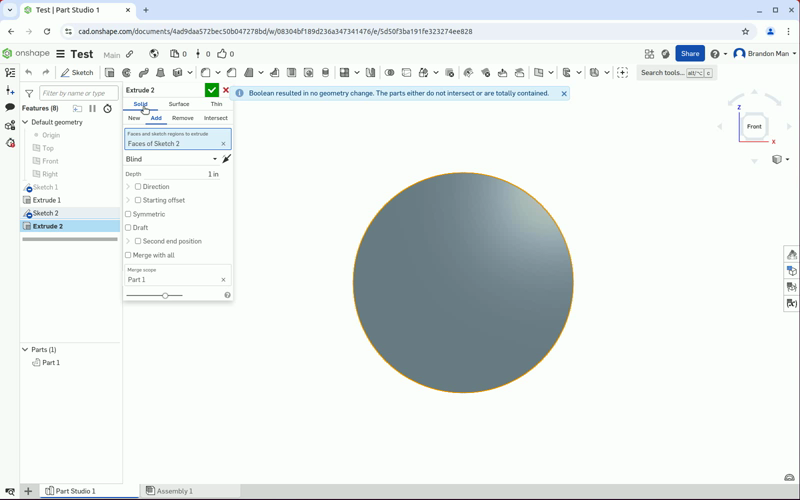
click(143, 106)
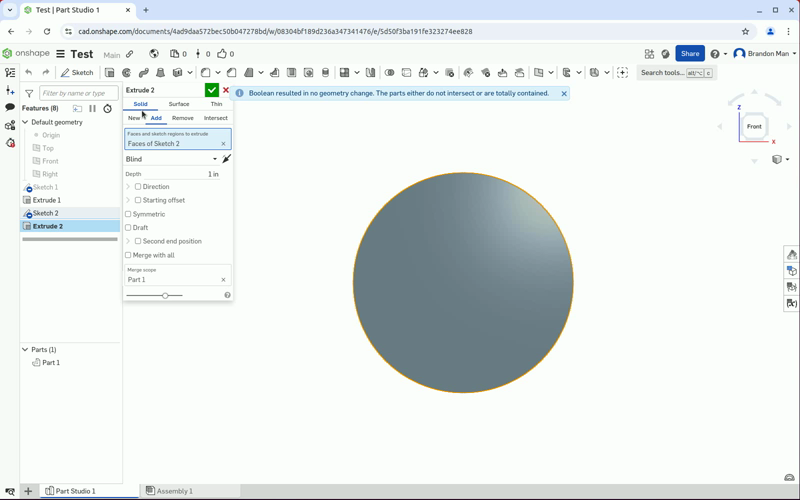
mouse_move(137, 120)
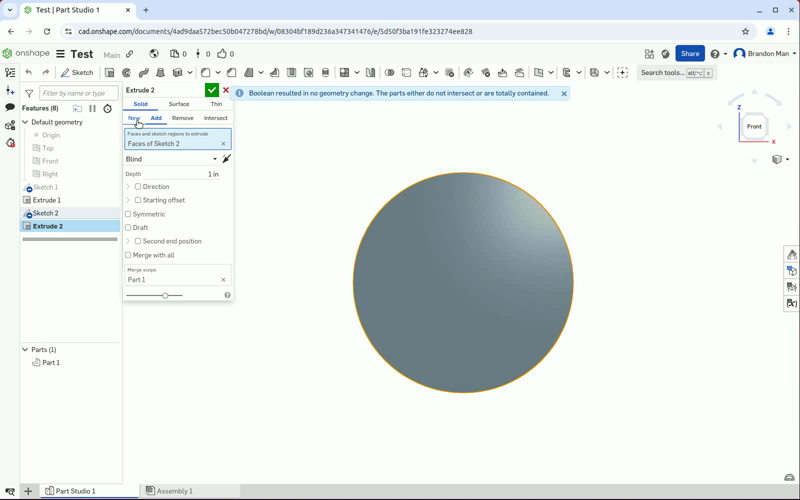
click(137, 120)
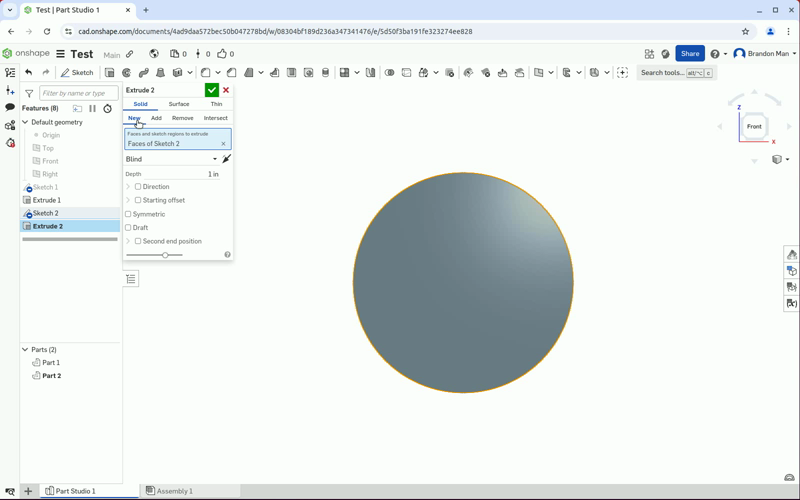
key(tab, 4)
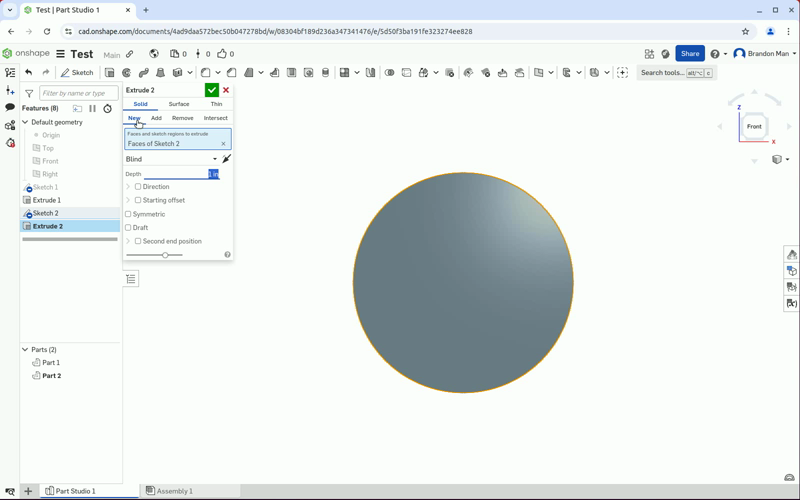
text(23.108)
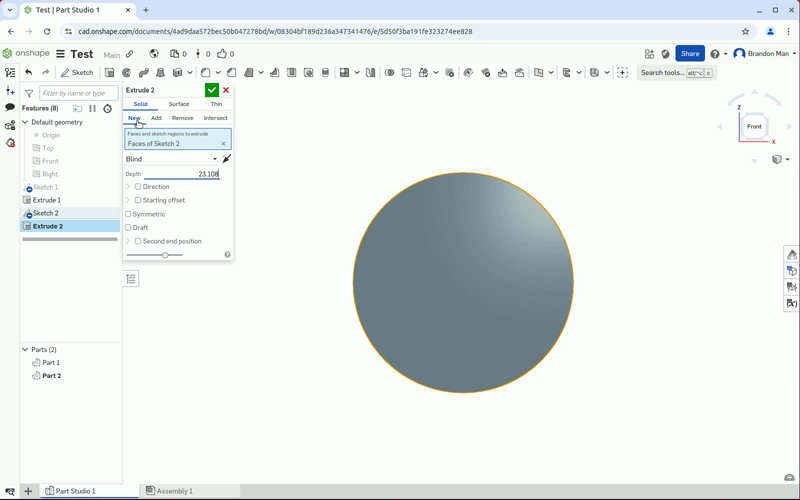
key(enter)
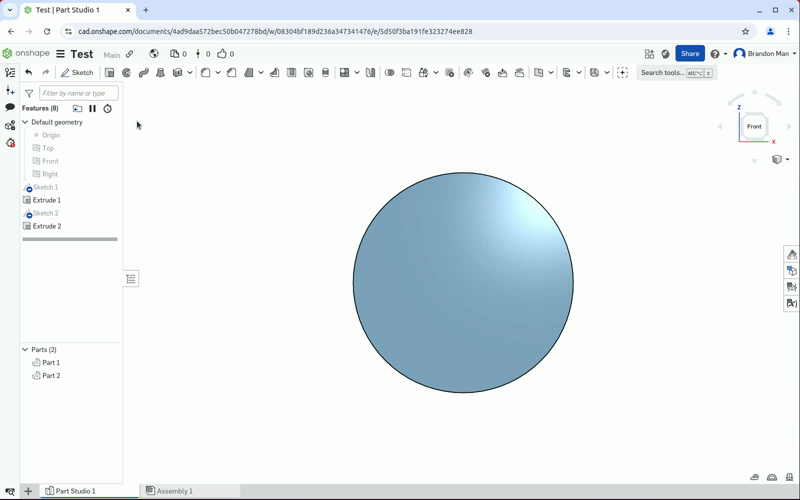
key(shift+h)
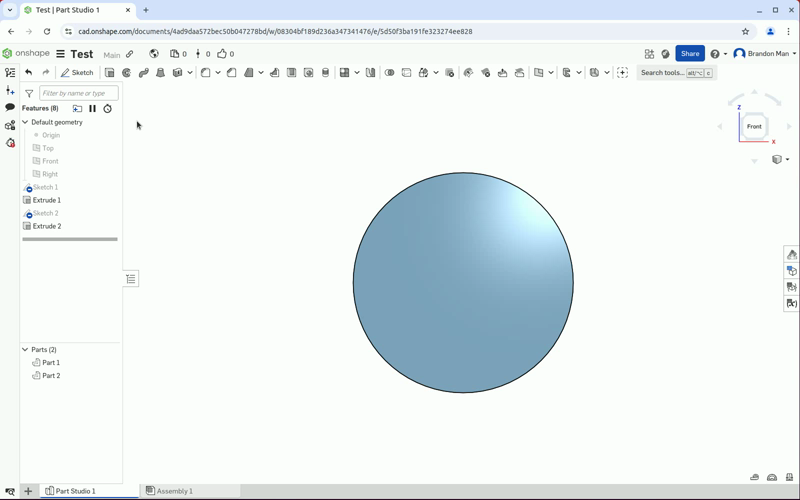
key(shift+h)
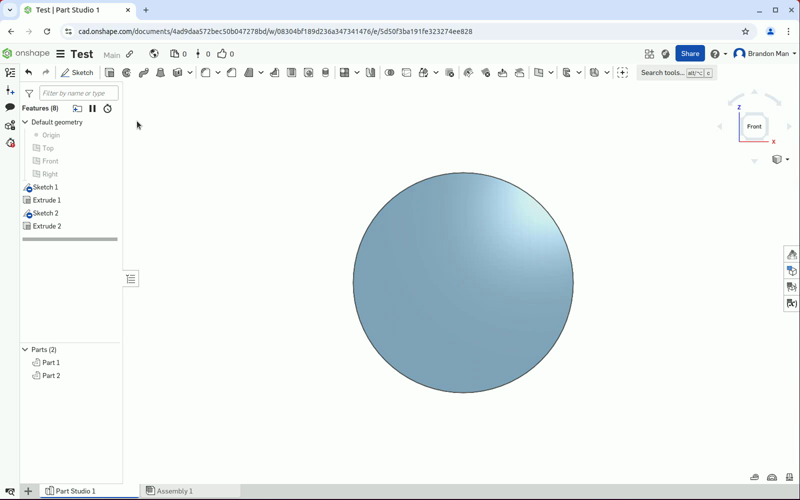
key(shift+7)
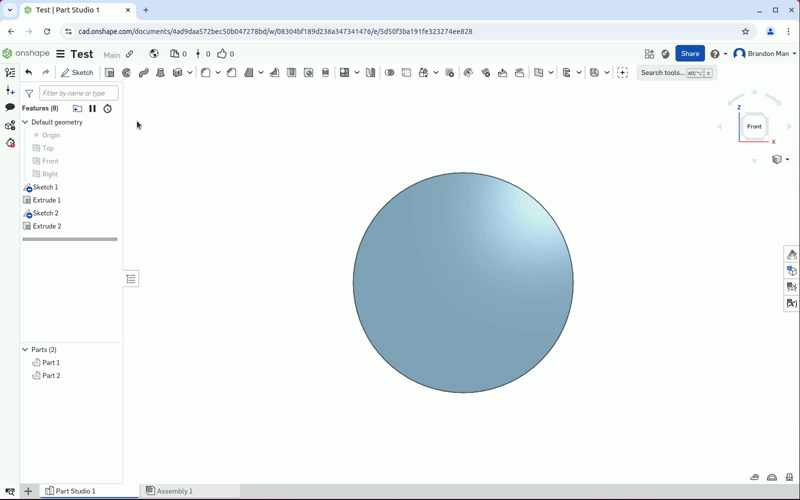
key(left, 2)
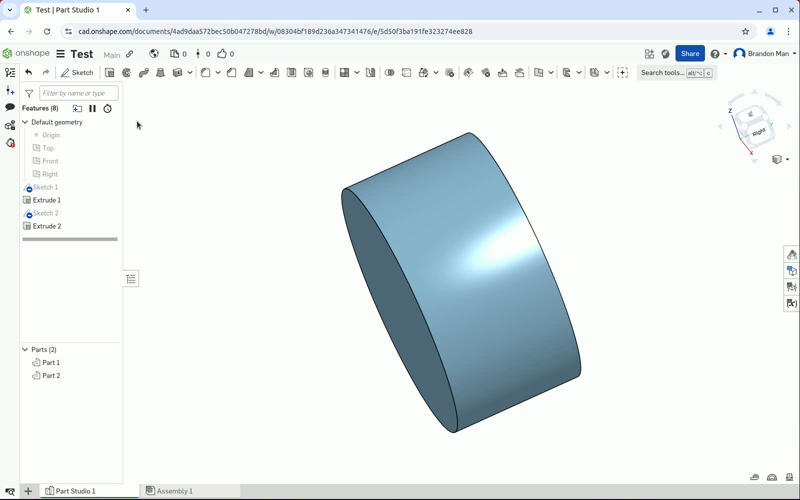
key(down, 2)
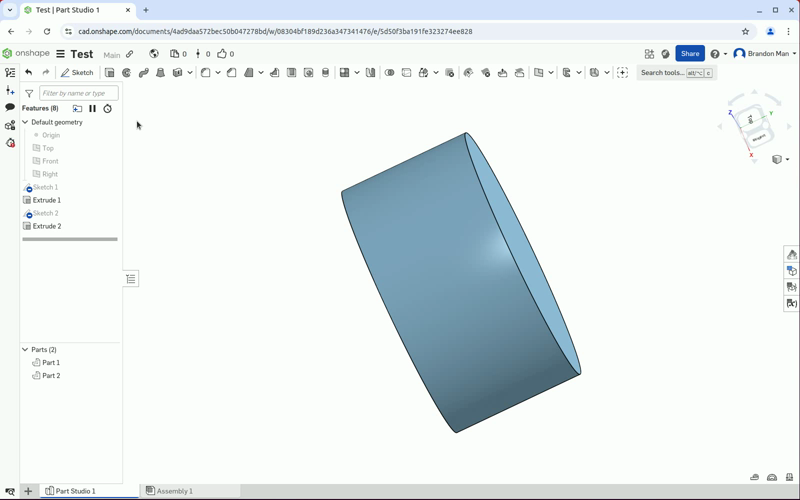
key(up, 2)
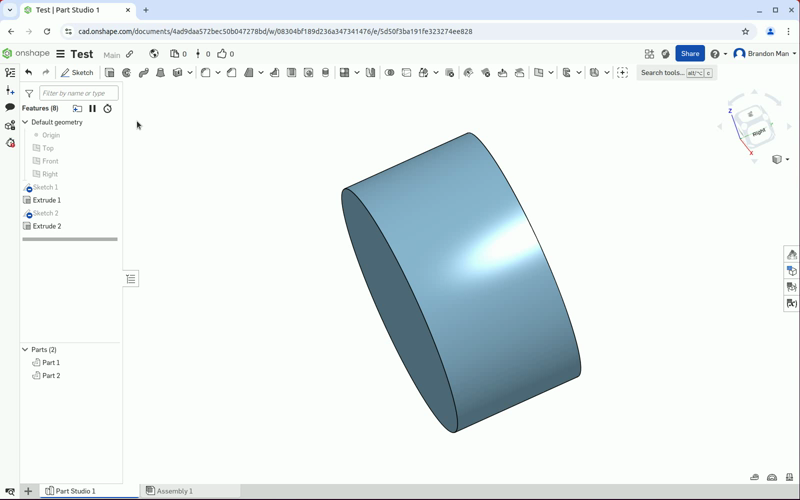
key(right, 2)
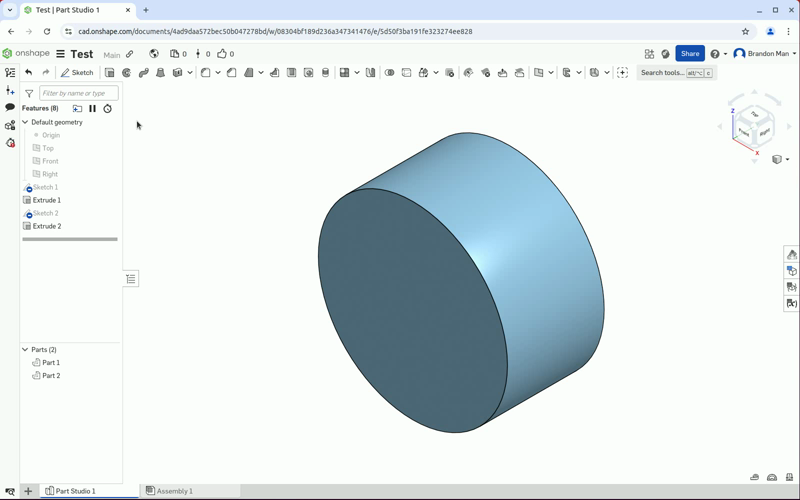
mouse_move(73, 189)
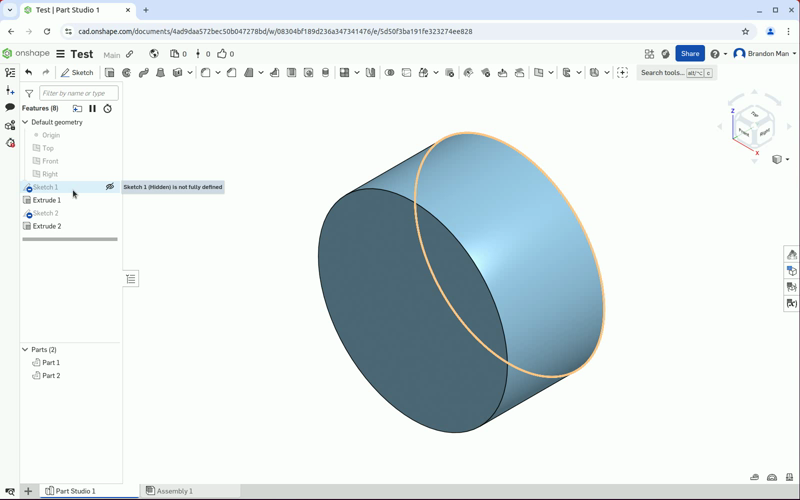
click(73, 189)